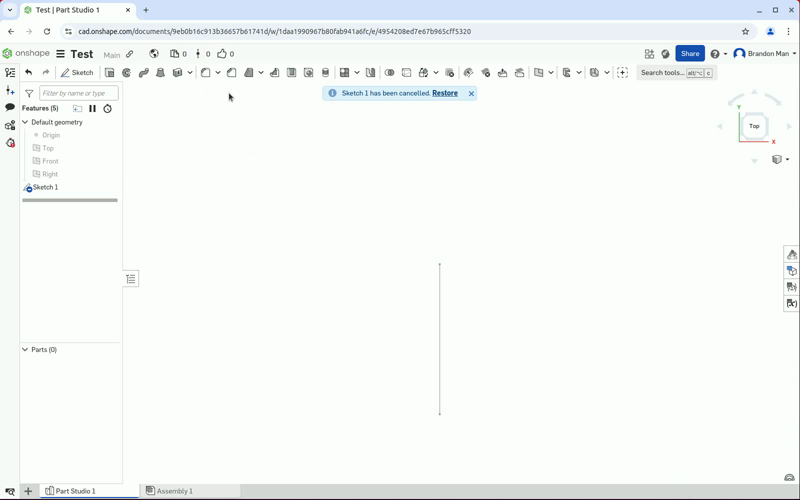
key(shift+h)
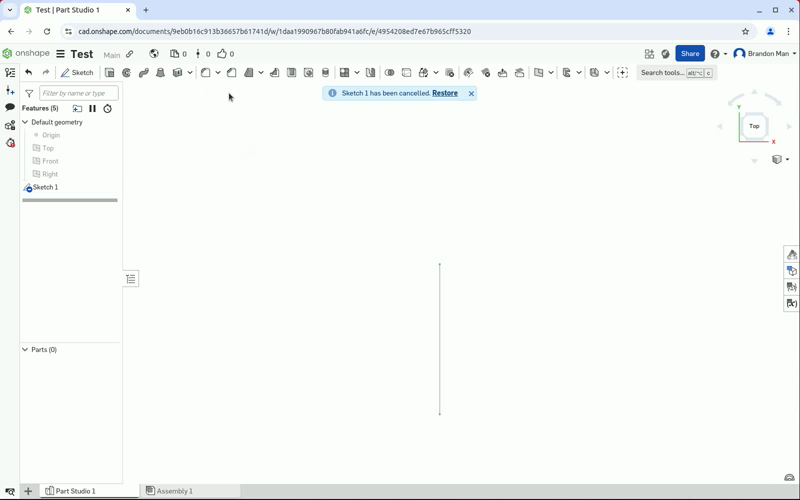
key(shift+s)
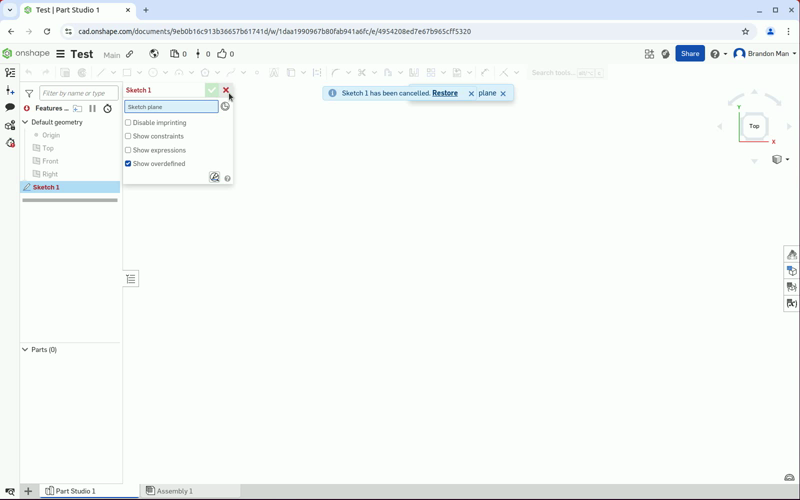
mouse_move(73, 150)
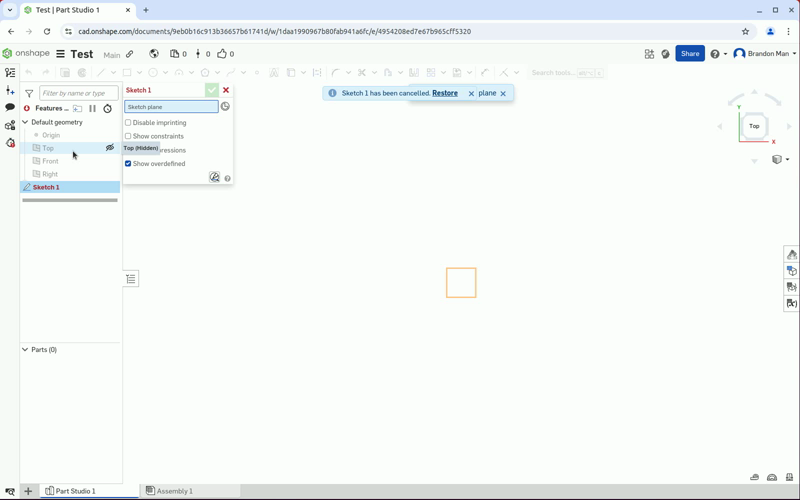
click(73, 150)
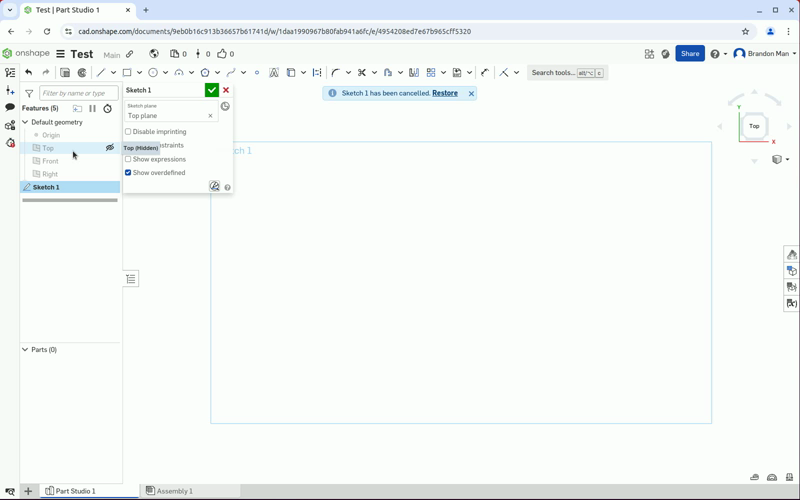
mouse_move(73, 352)
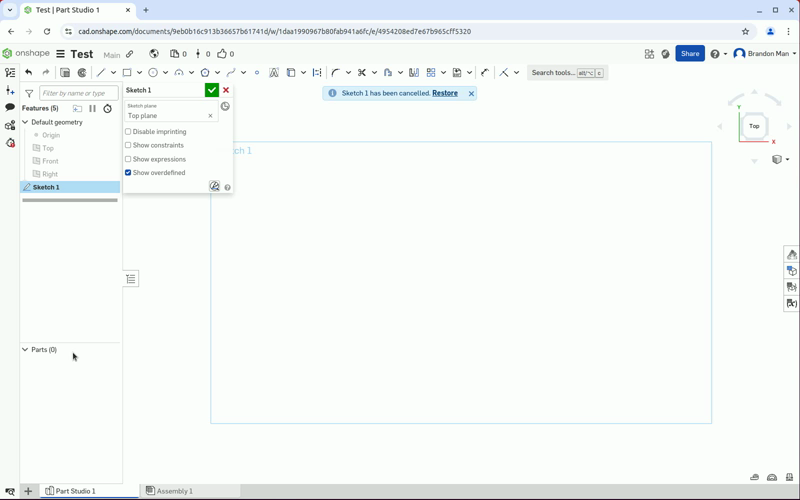
key(y)
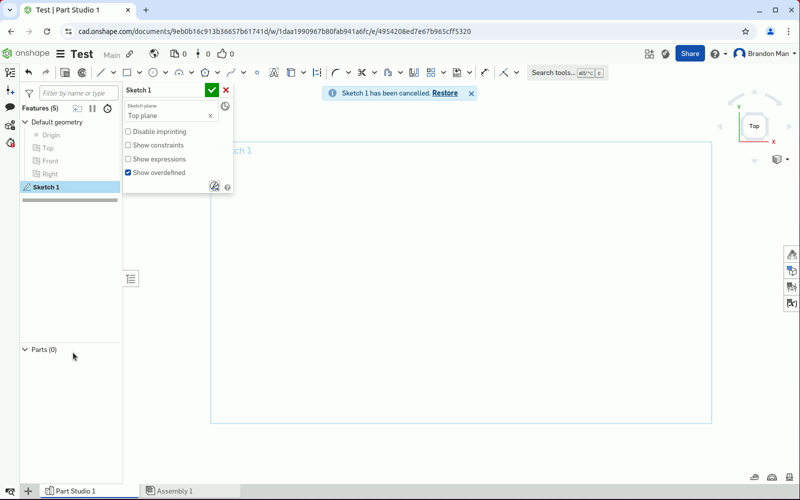
key(c)
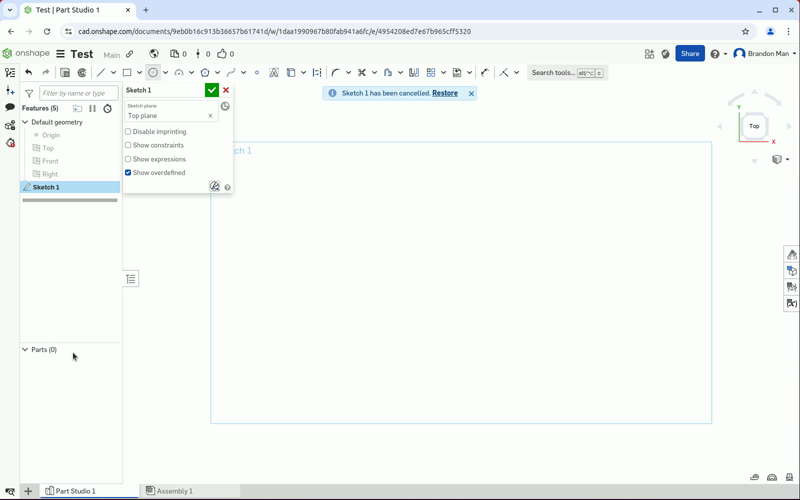
key_down(shift)
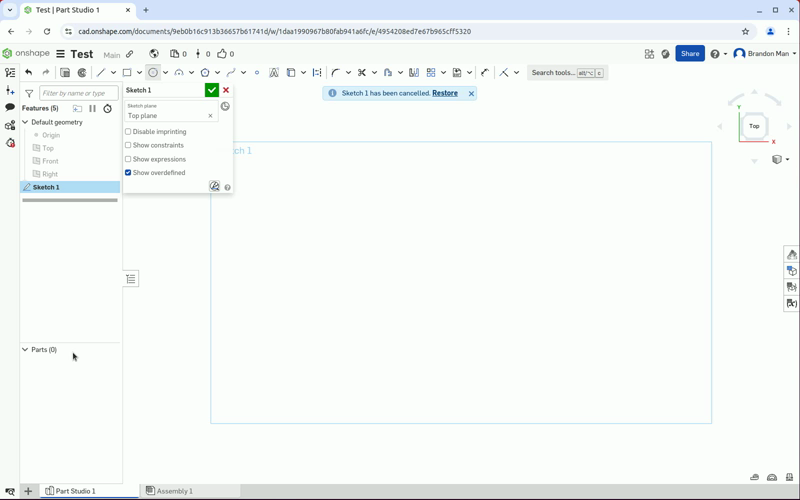
mouse_move(460, 282)
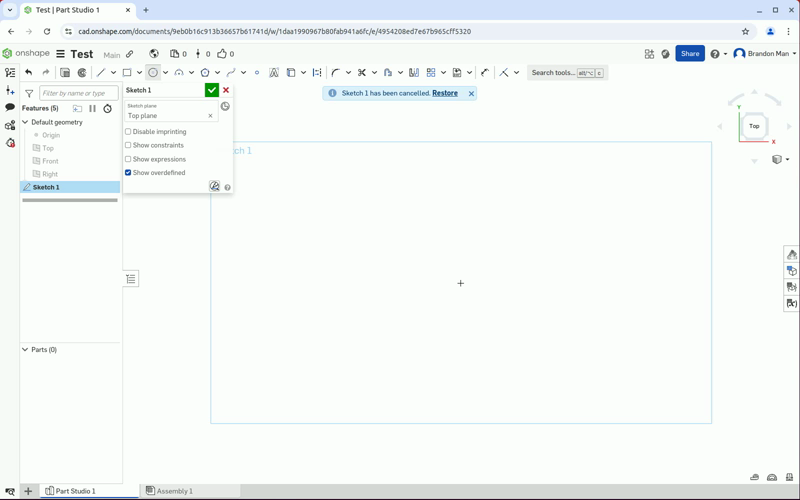
click(460, 282)
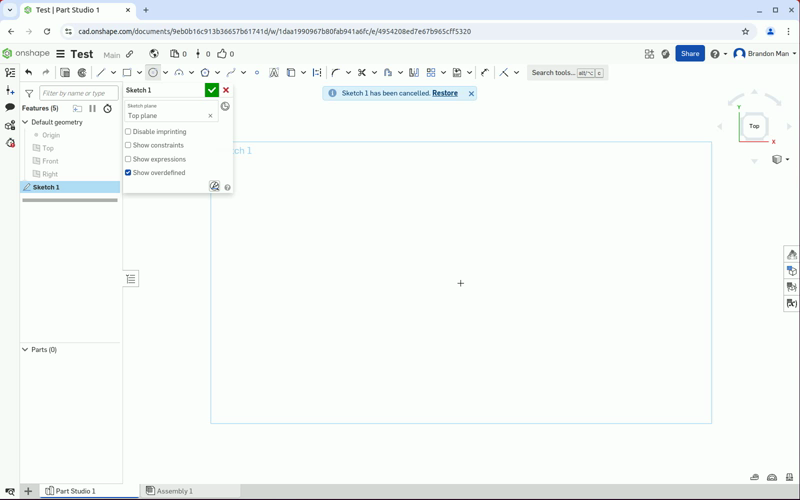
key_up(shift)
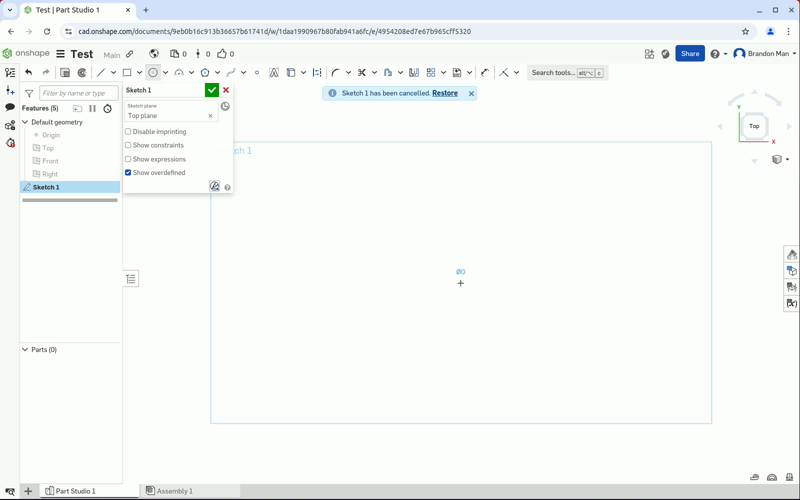
mouse_move(533, 282)
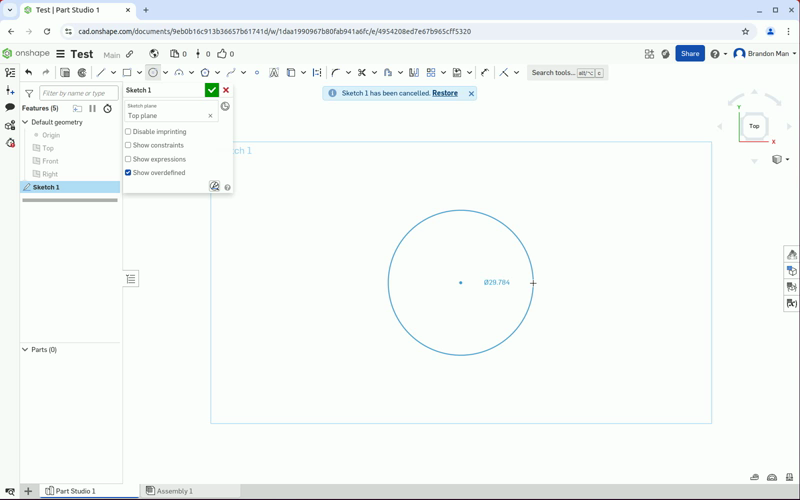
click(533, 282)
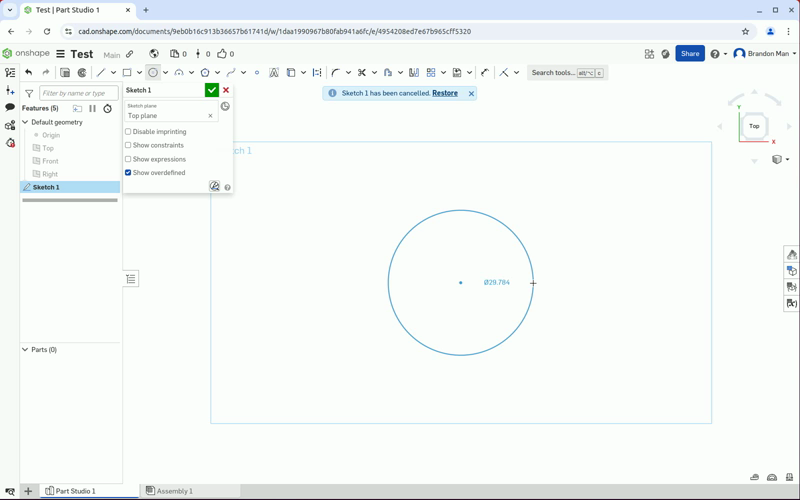
key(esc)
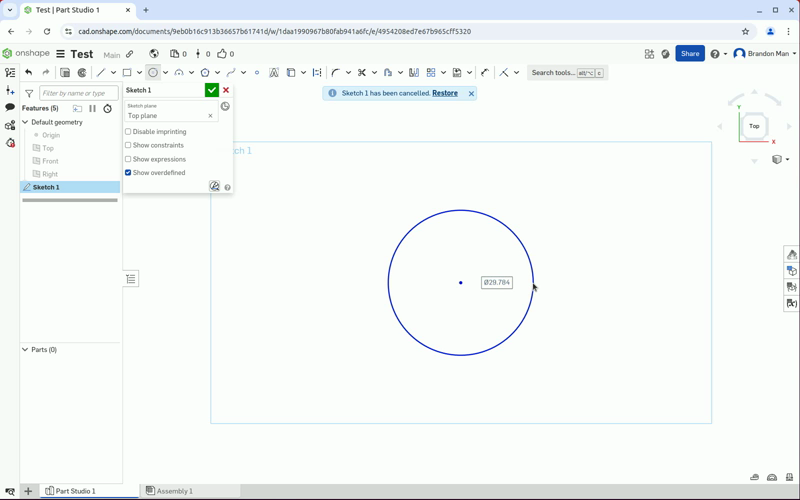
mouse_move(442, 239)
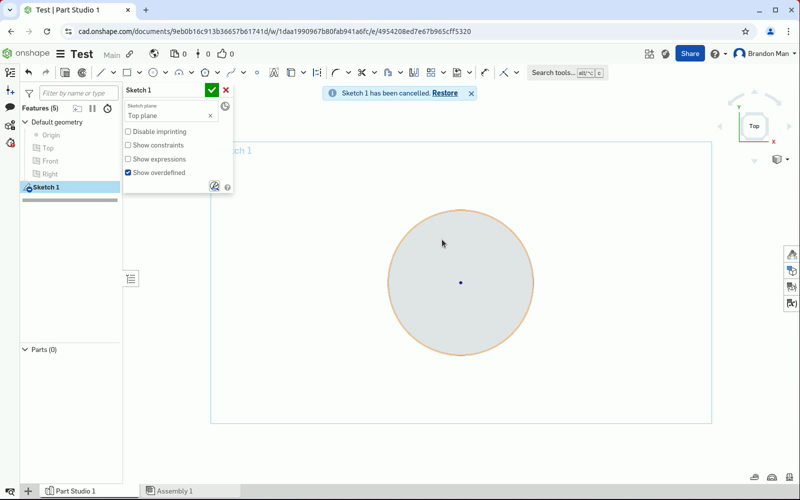
click(442, 239)
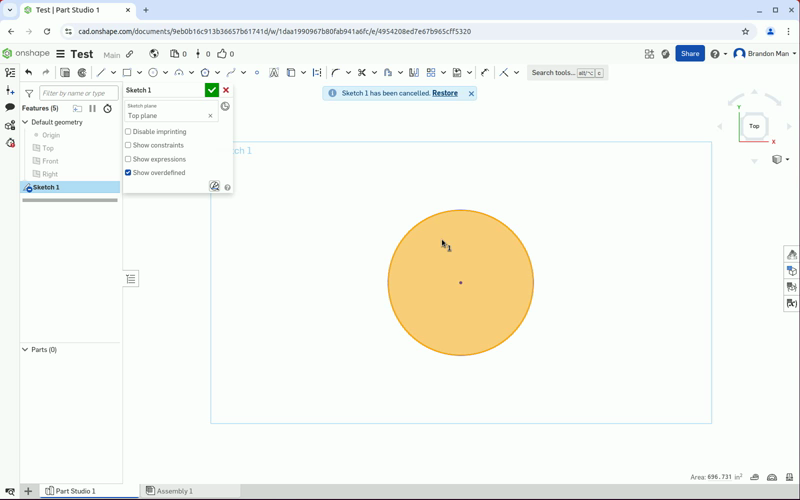
mouse_move(73, 352)
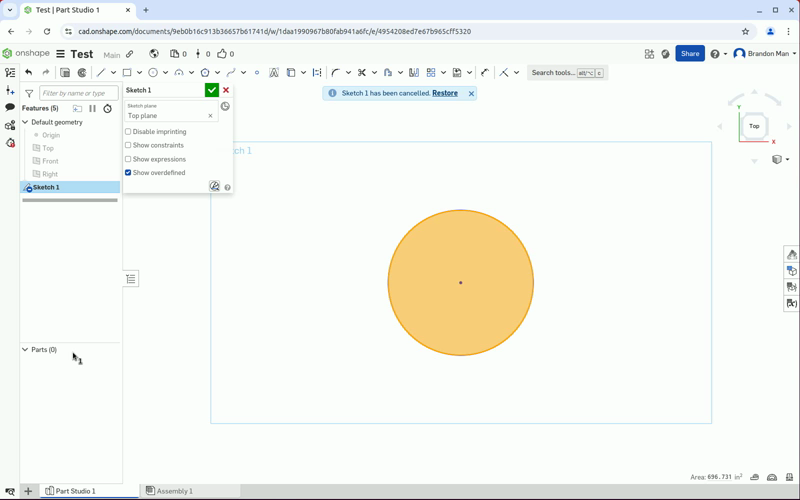
key(shift+y)
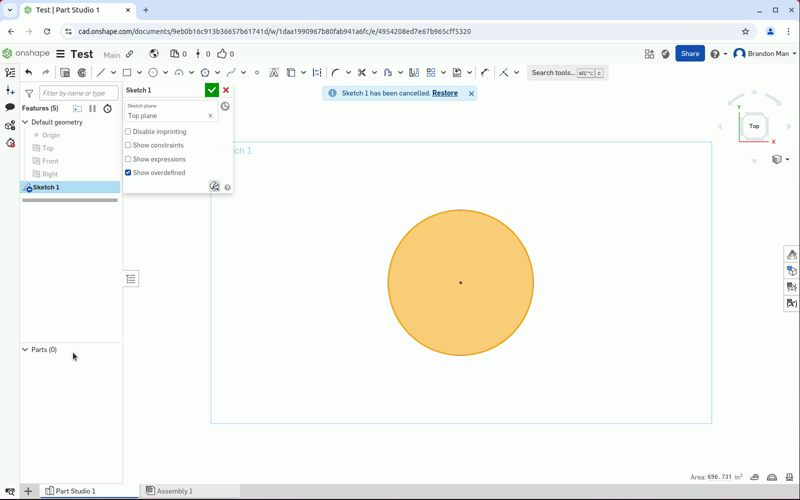
key(shift+e)
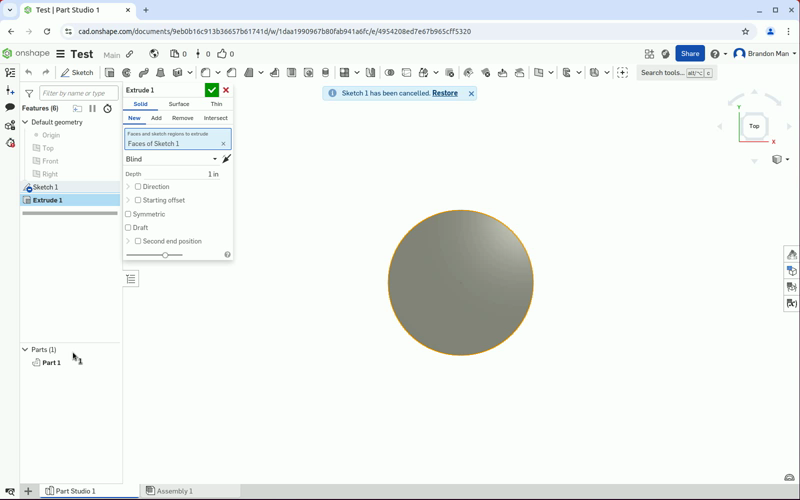
mouse_move(143, 106)
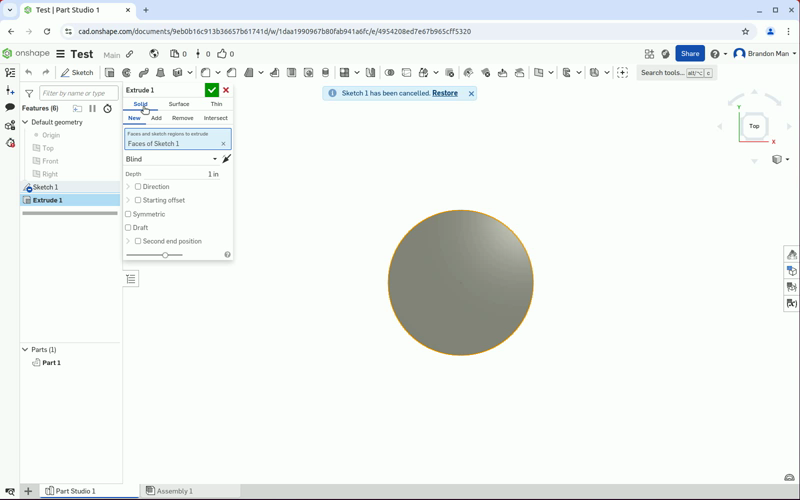
click(143, 106)
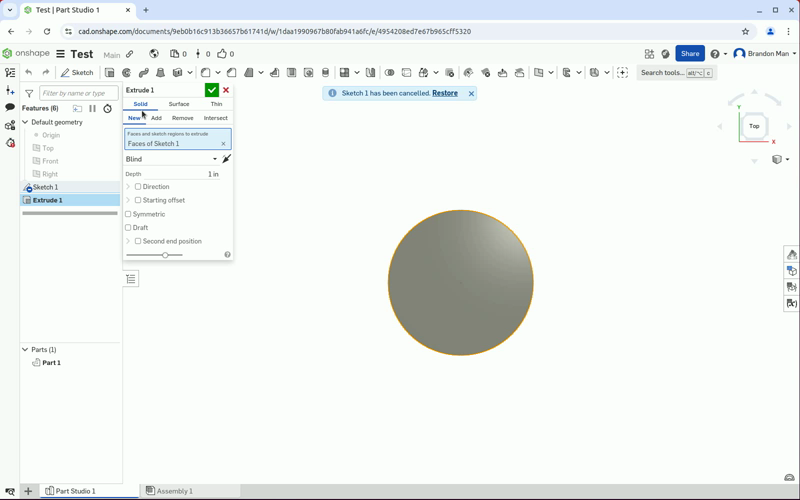
mouse_move(137, 120)
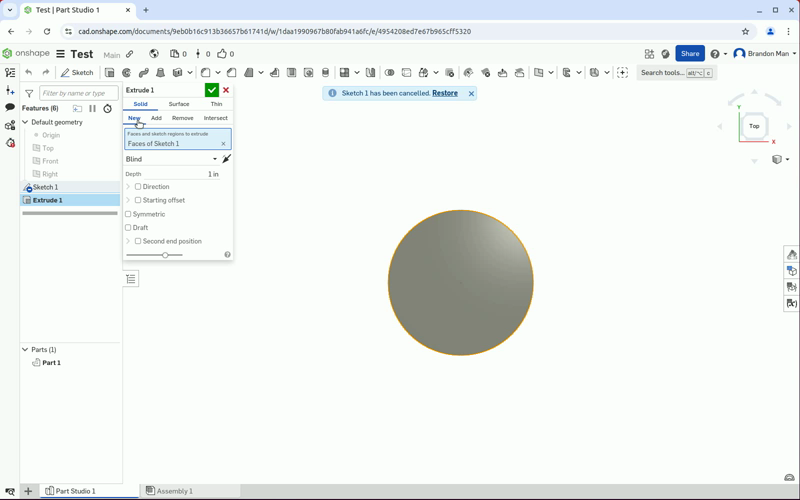
click(137, 120)
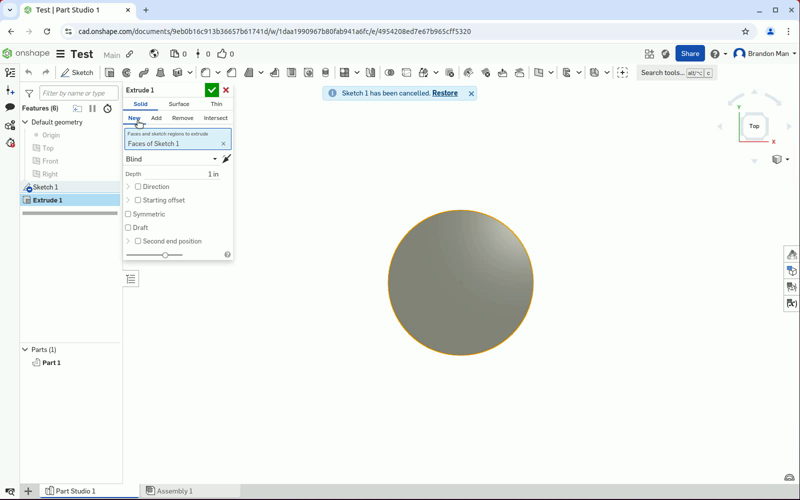
key(tab, 4)
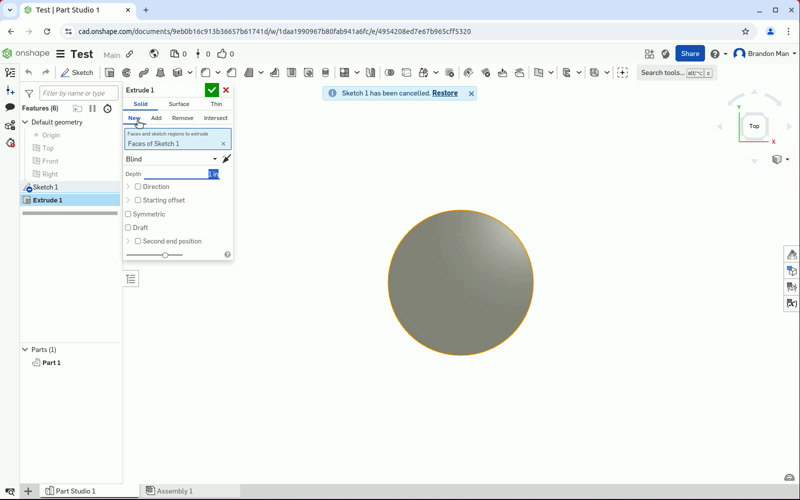
text(8.184)
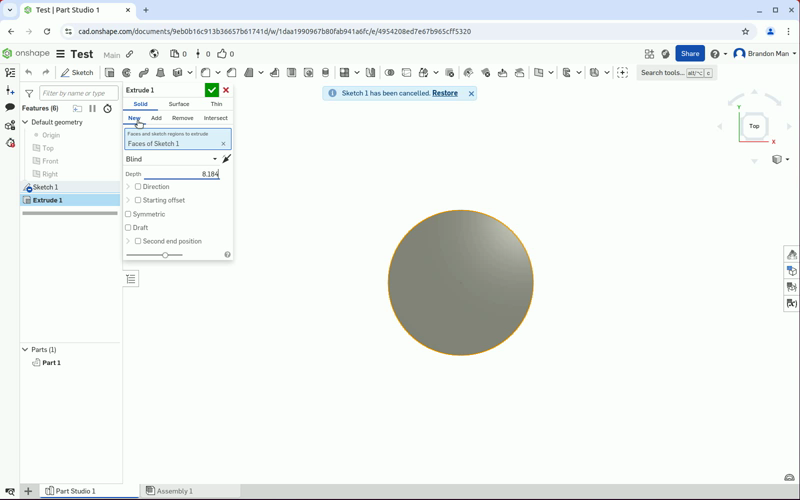
key(enter)
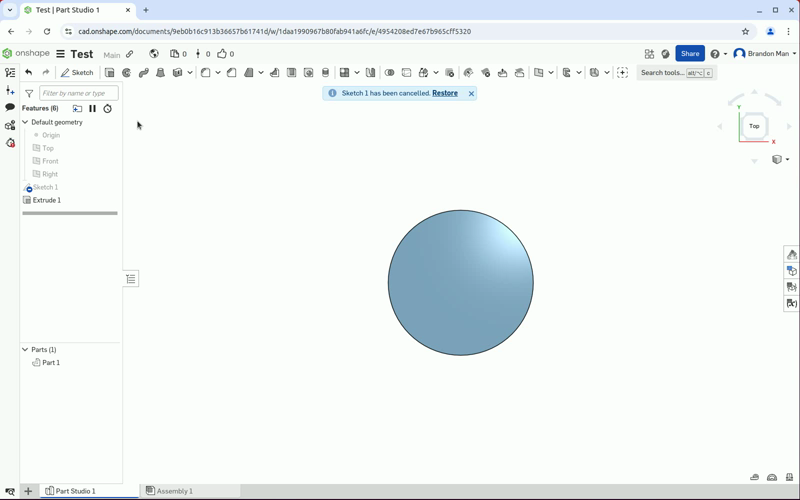
key(shift+h)
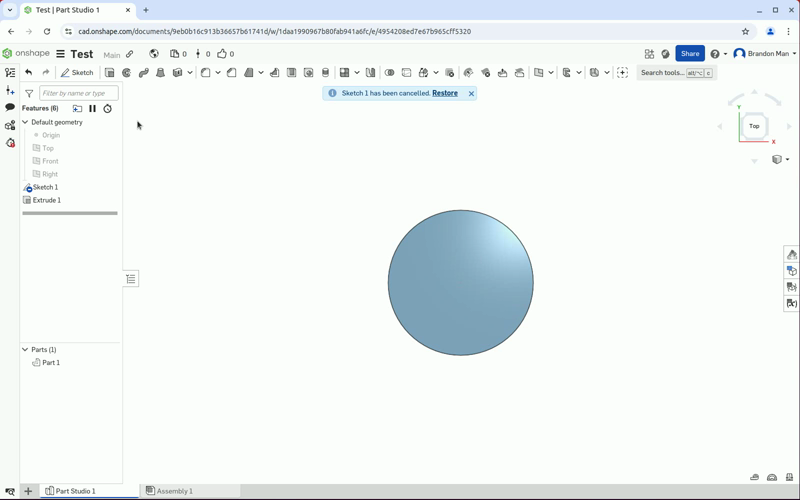
key(shift+h)
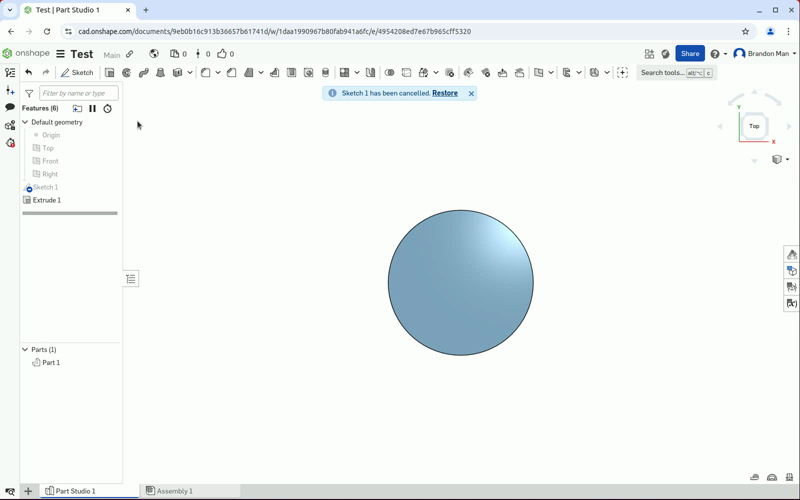
mouse_move(73, 189)
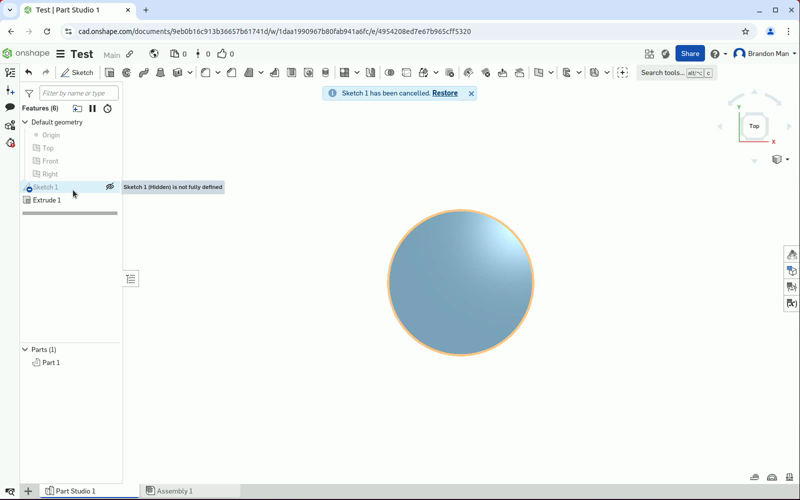
click(73, 189)
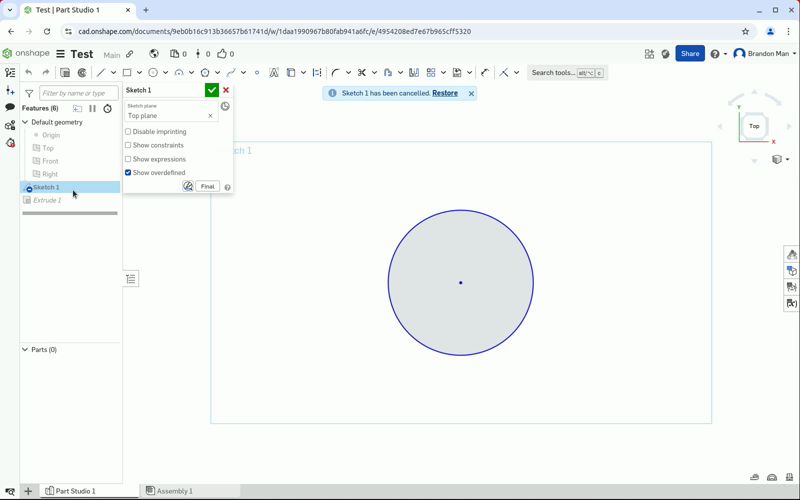
mouse_move(229, 92)
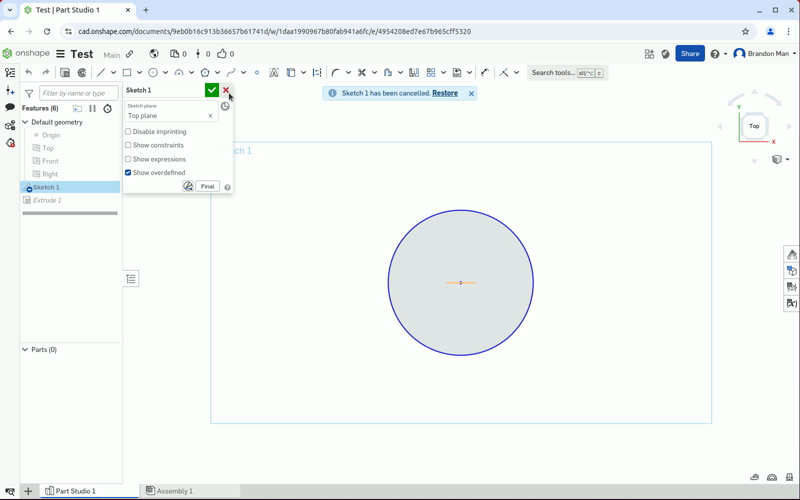
click(229, 92)
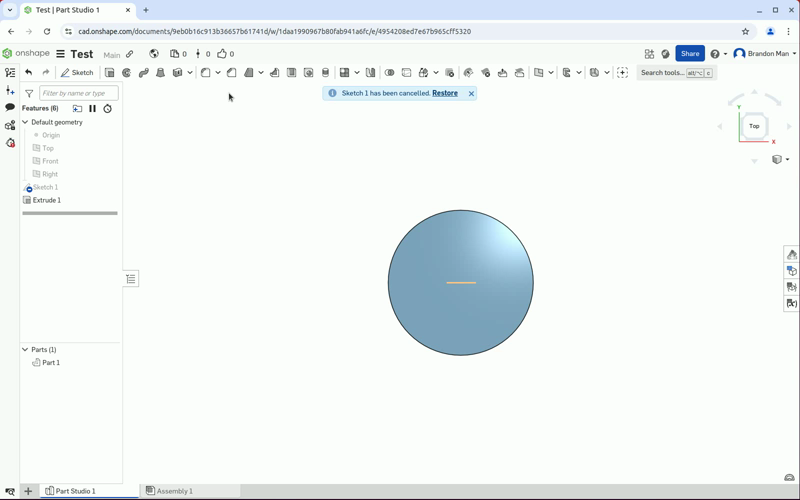
mouse_move(541, 75)
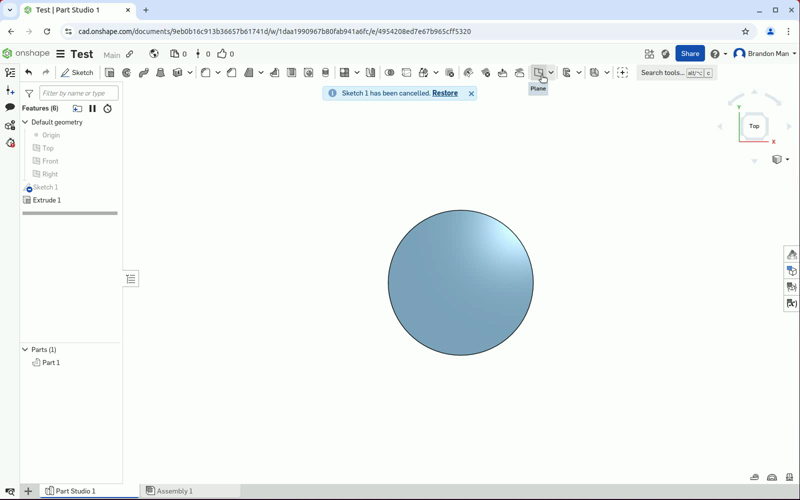
click(541, 75)
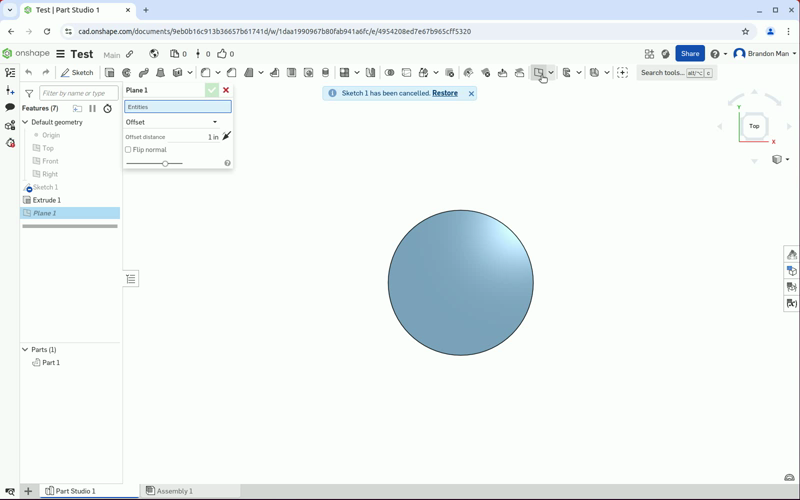
mouse_move(73, 150)
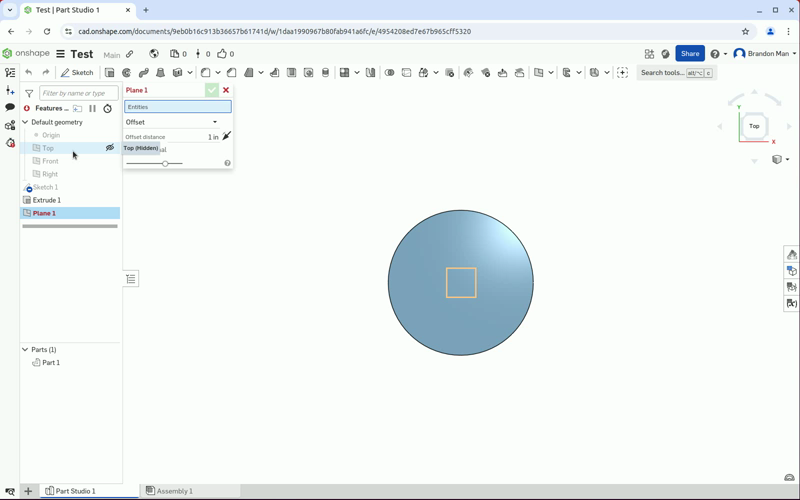
click(73, 150)
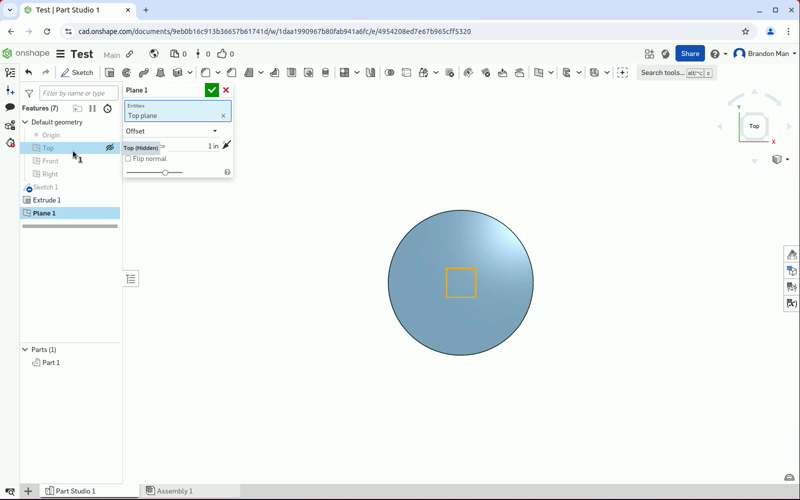
key(tab, 2)
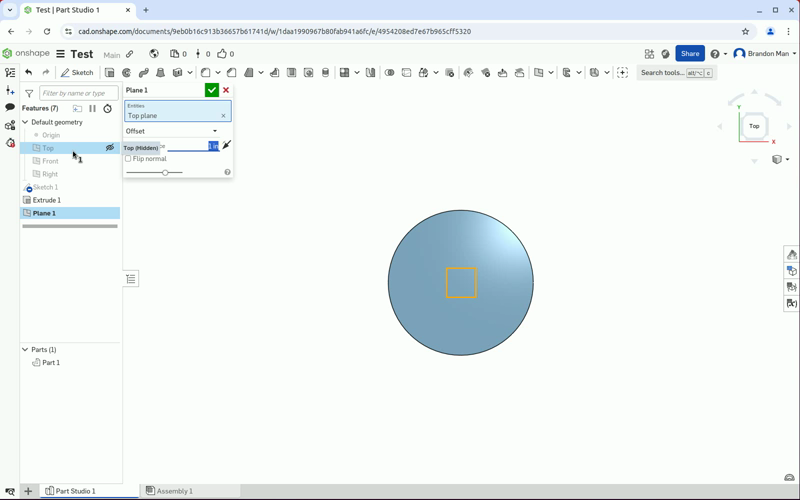
text(8.196)
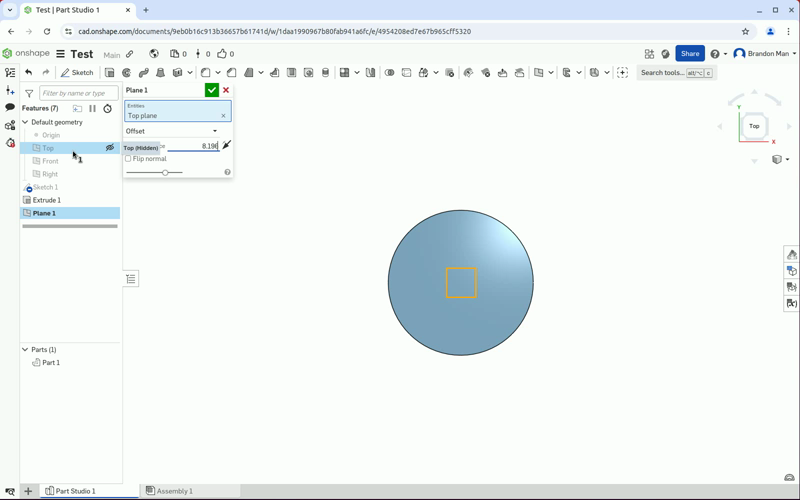
key(enter, 2)
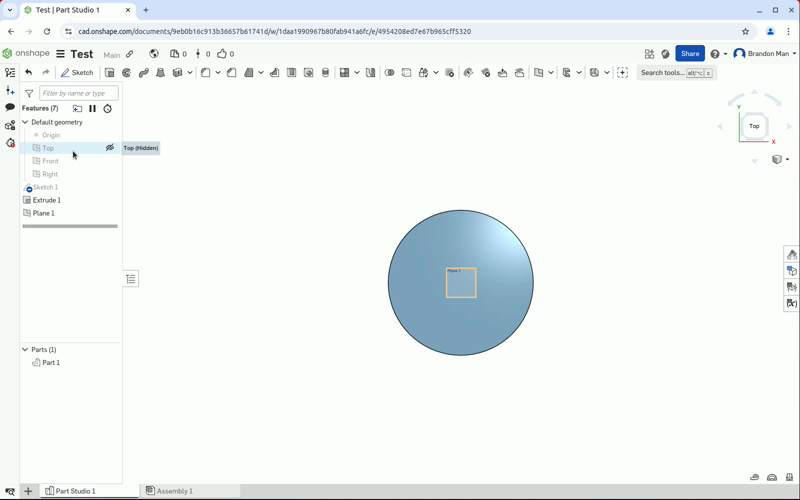
key(shift+s)
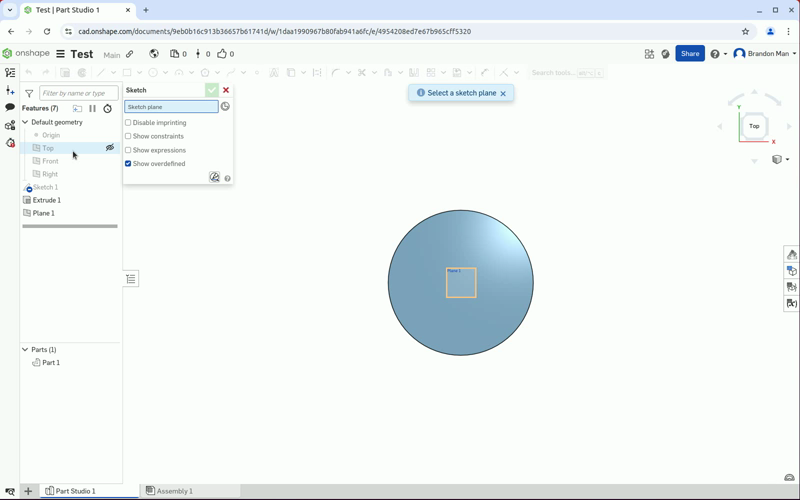
mouse_move(73, 215)
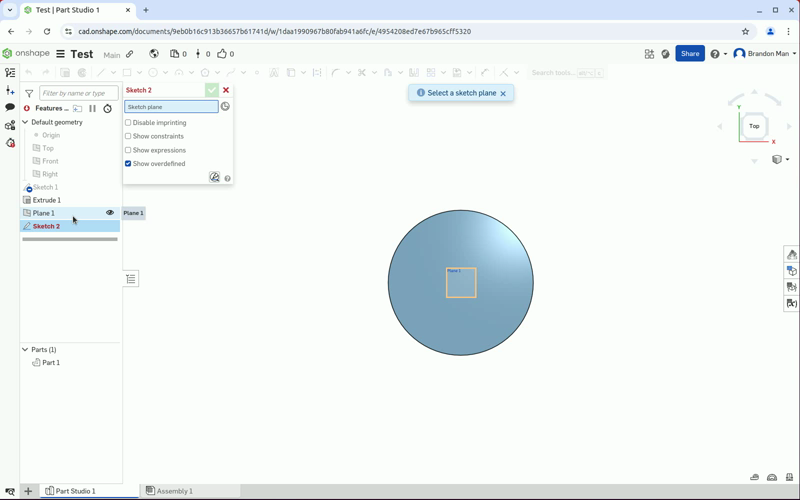
click(73, 215)
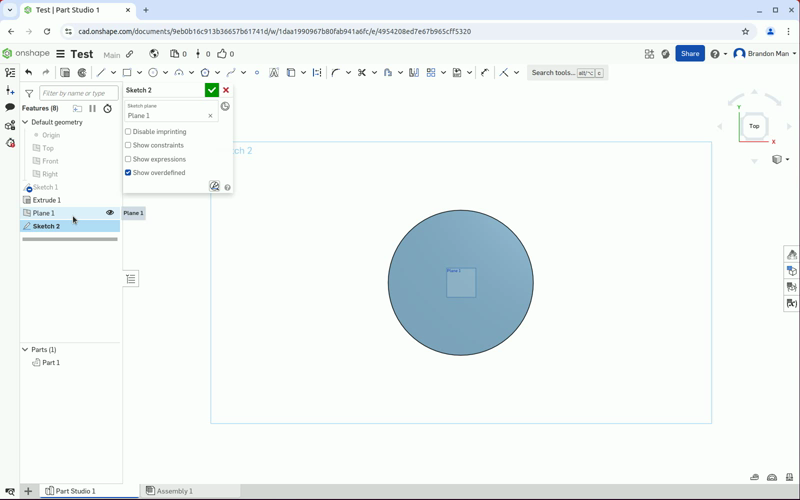
mouse_move(73, 352)
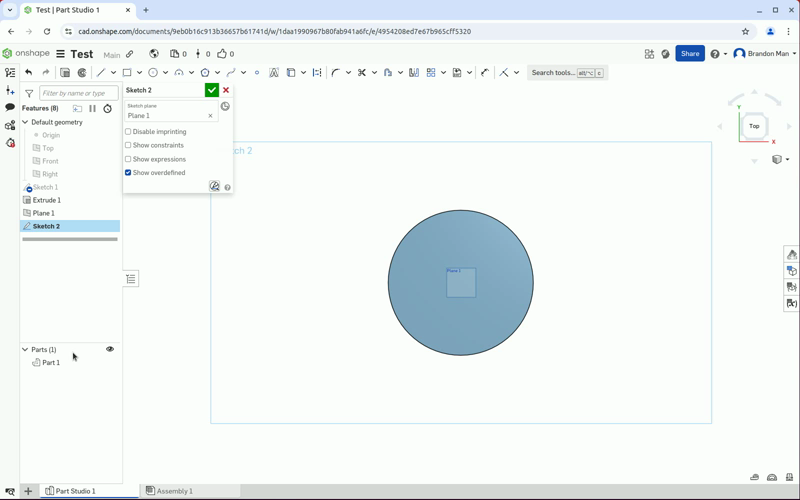
key(y)
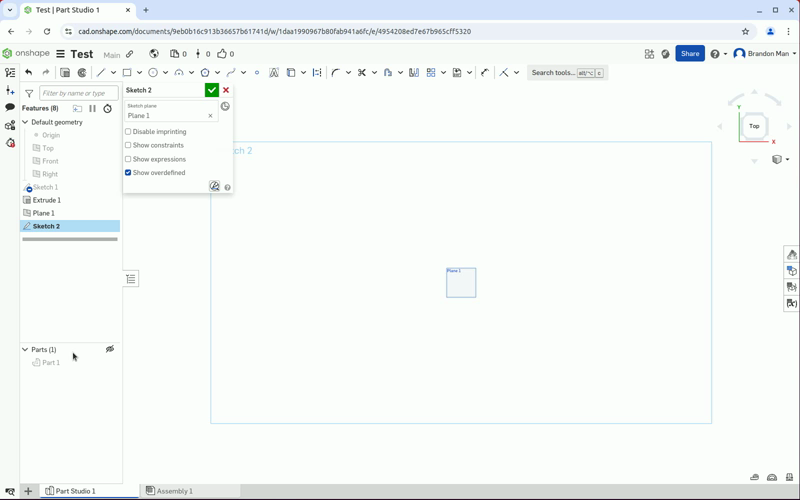
key(c)
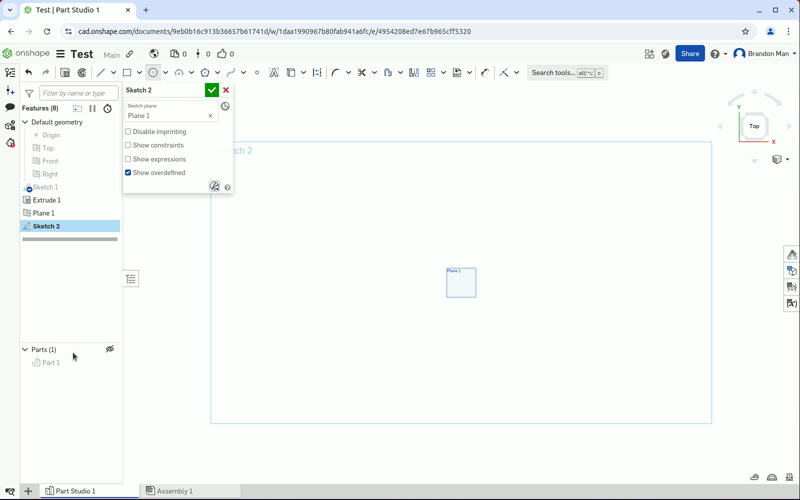
key_down(shift)
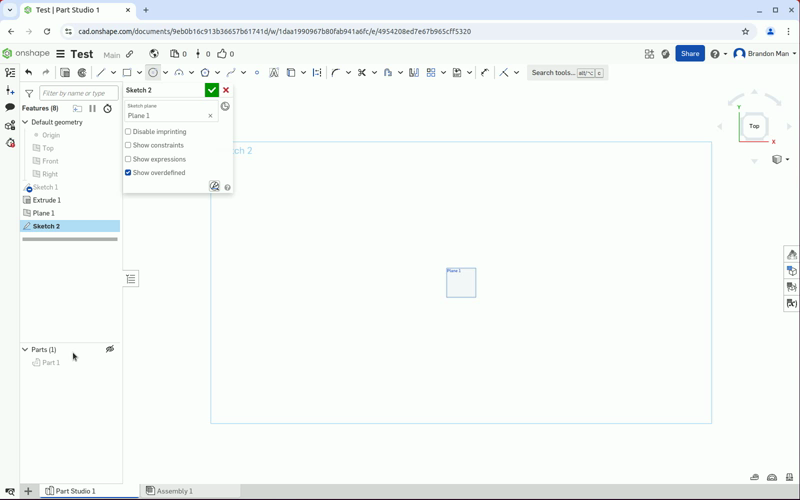
mouse_move(460, 282)
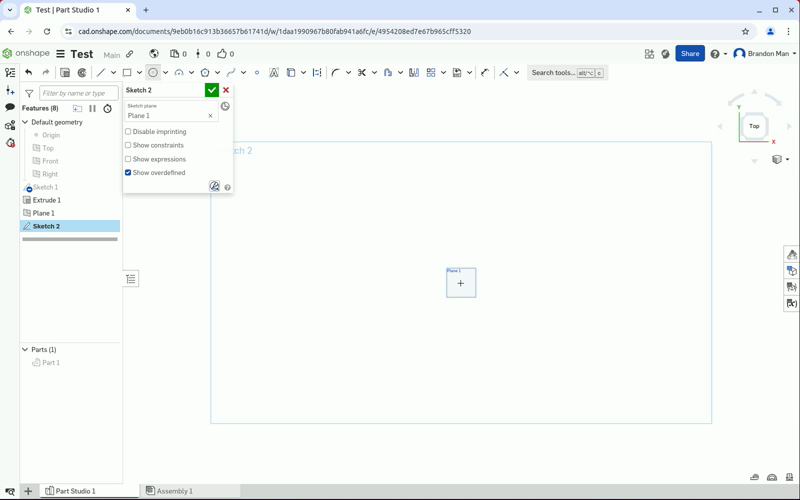
click(460, 282)
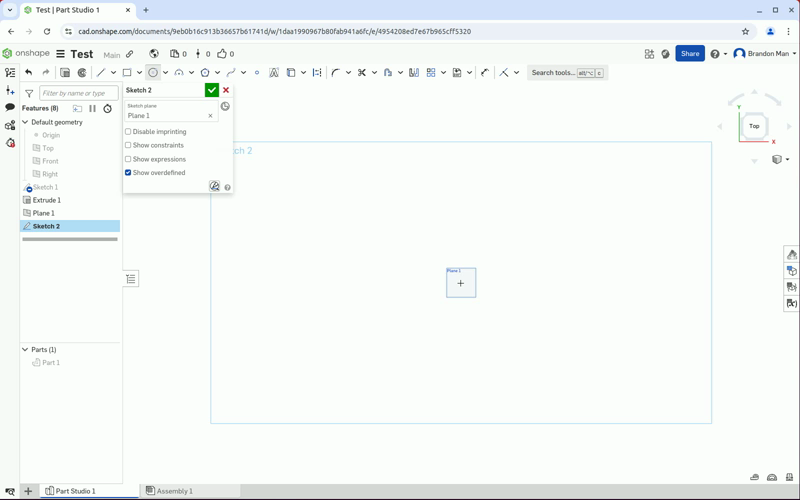
key_up(shift)
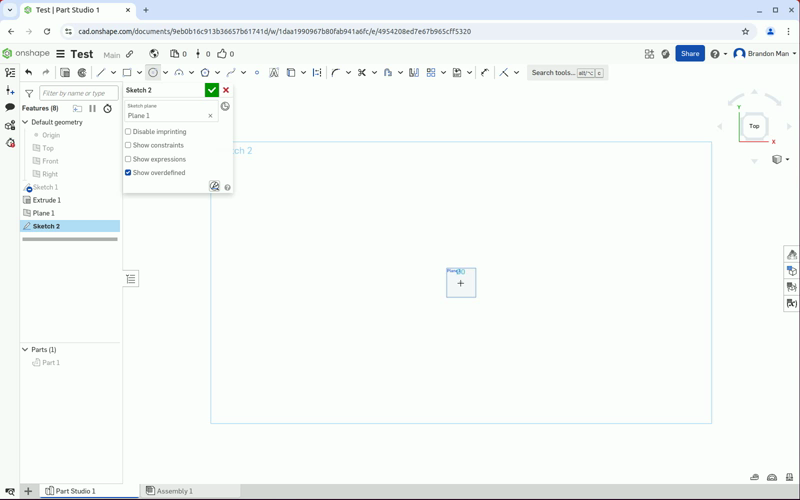
mouse_move(511, 282)
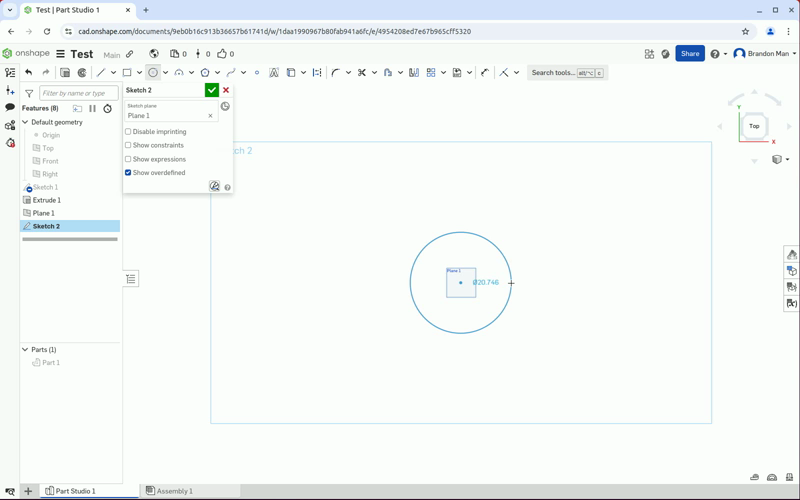
click(511, 282)
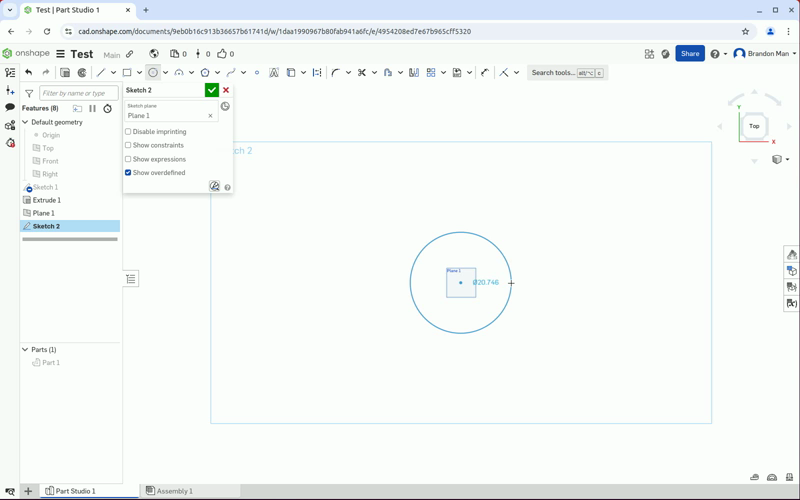
key(esc)
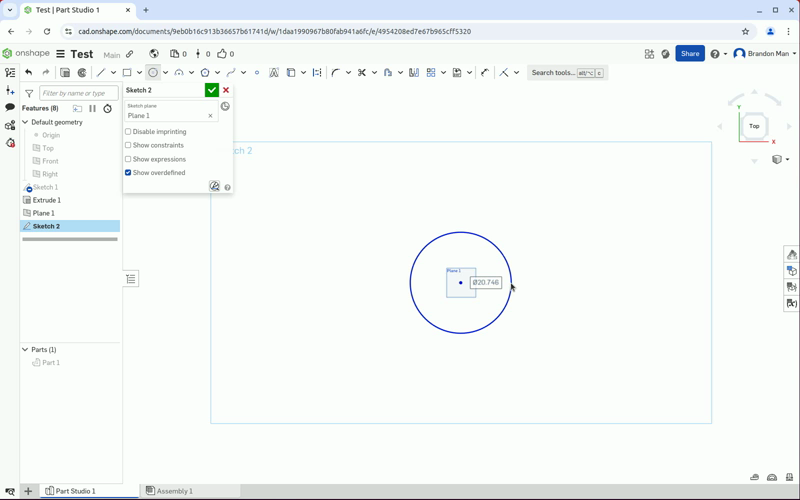
mouse_move(495, 253)
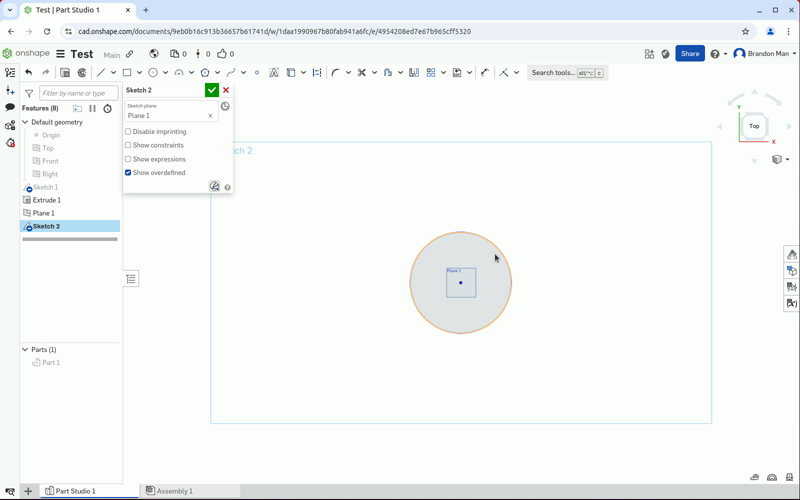
click(495, 253)
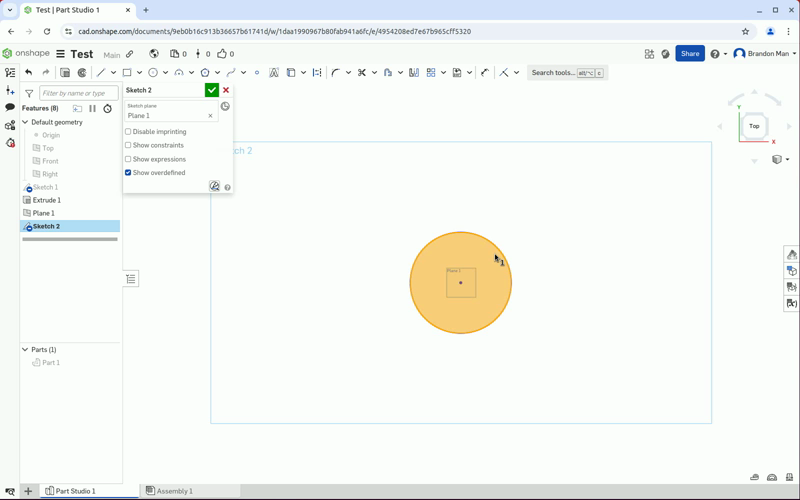
mouse_move(73, 352)
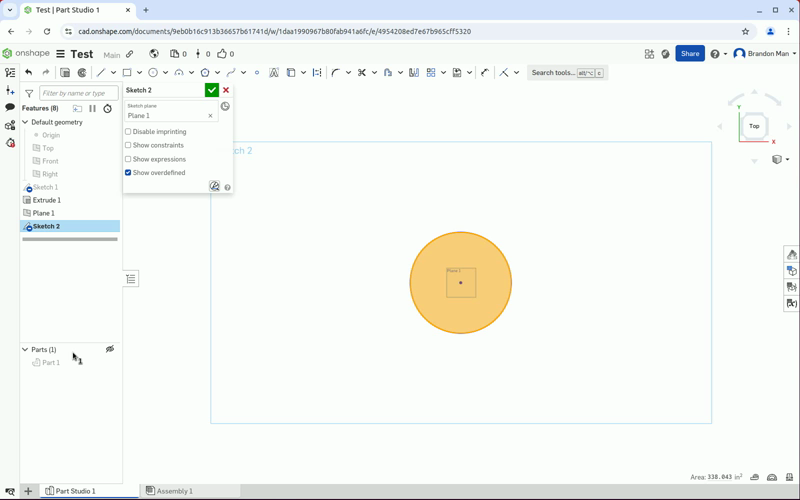
key(shift+y)
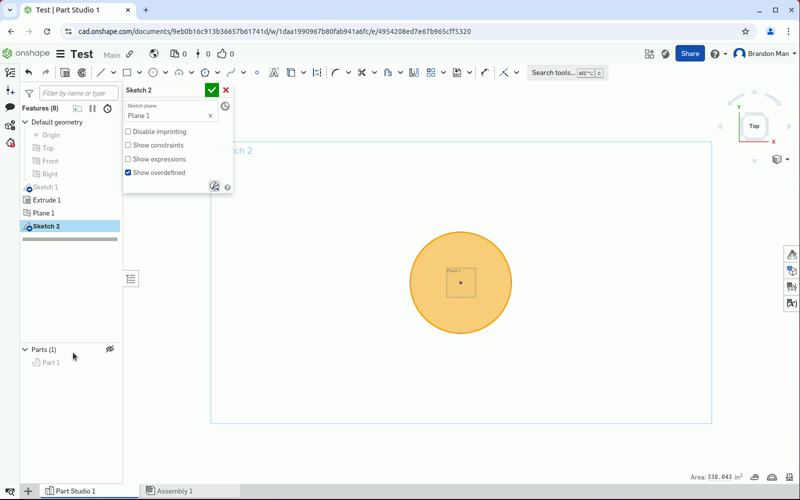
key(shift+e)
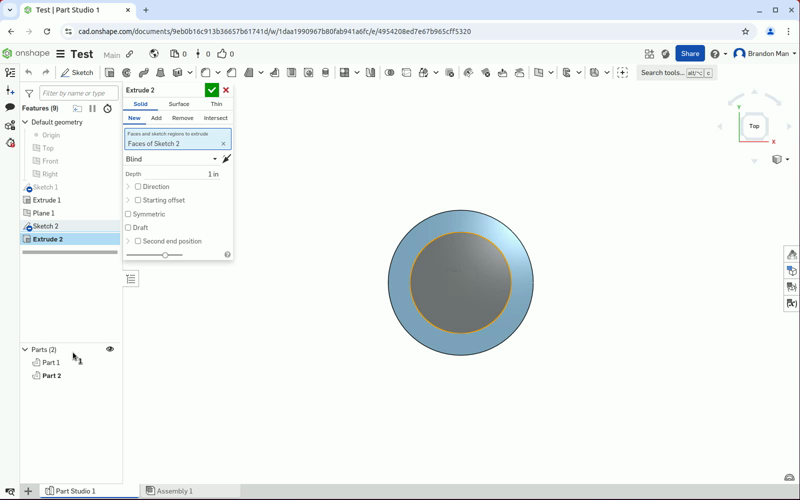
mouse_move(143, 106)
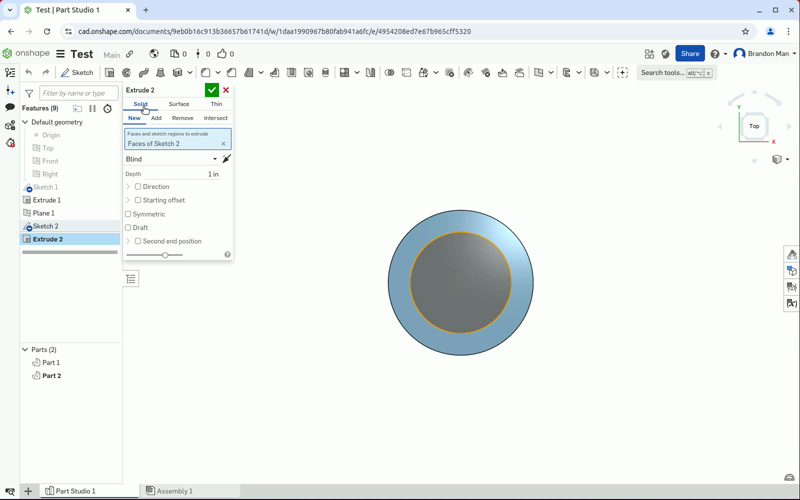
click(143, 106)
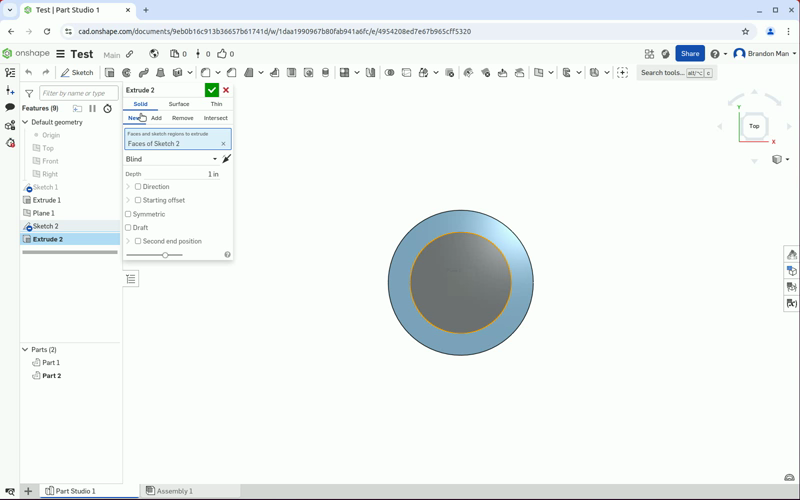
mouse_move(137, 120)
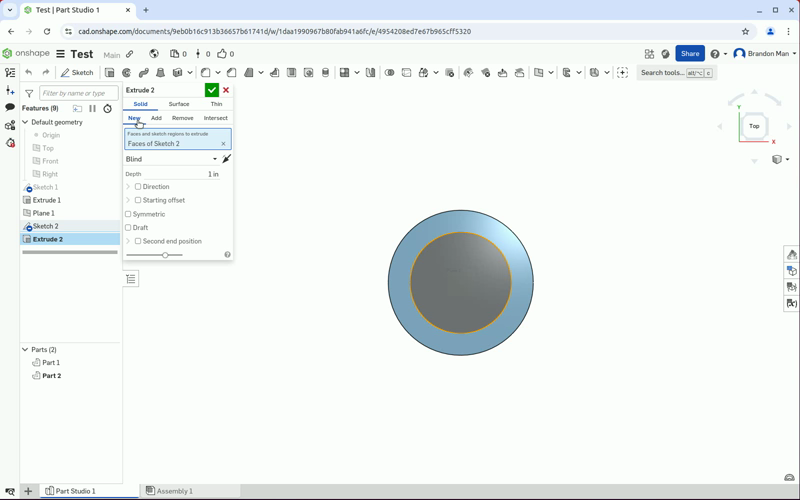
click(137, 120)
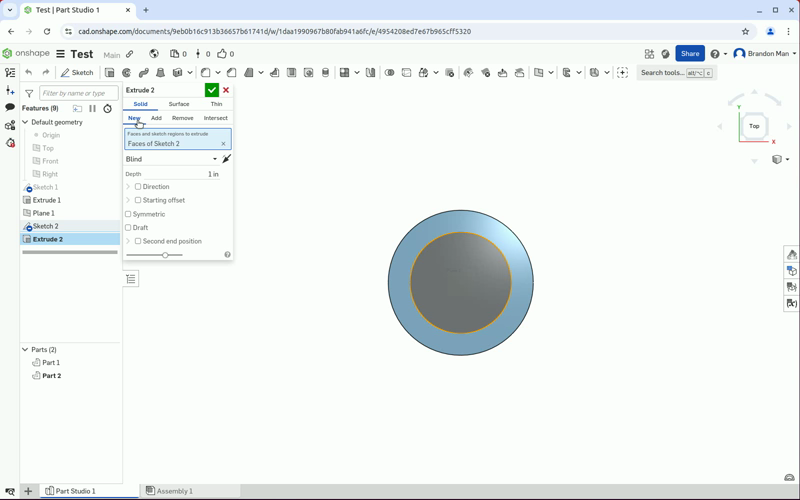
key(tab, 4)
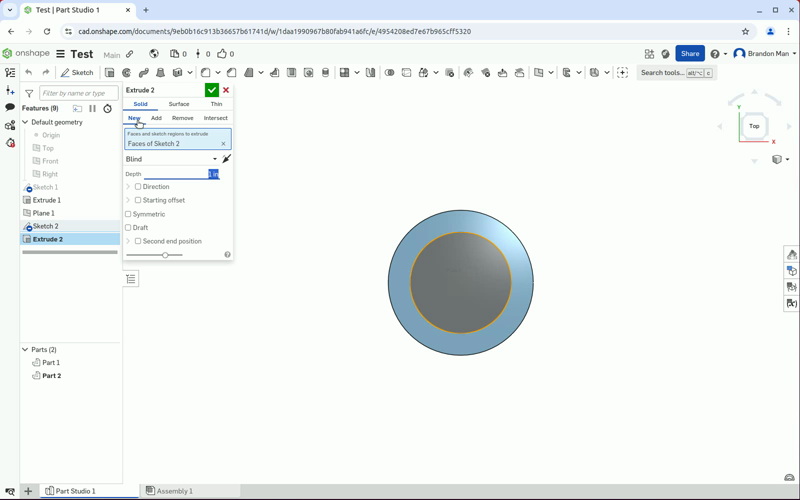
text(11.554)
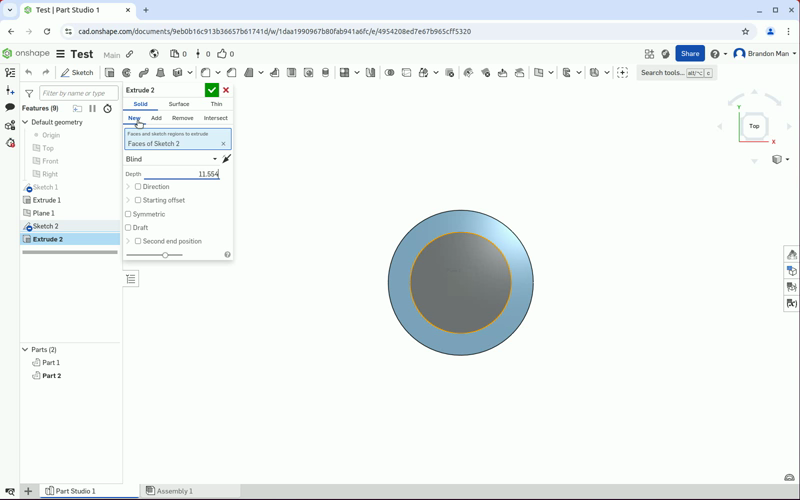
key(enter)
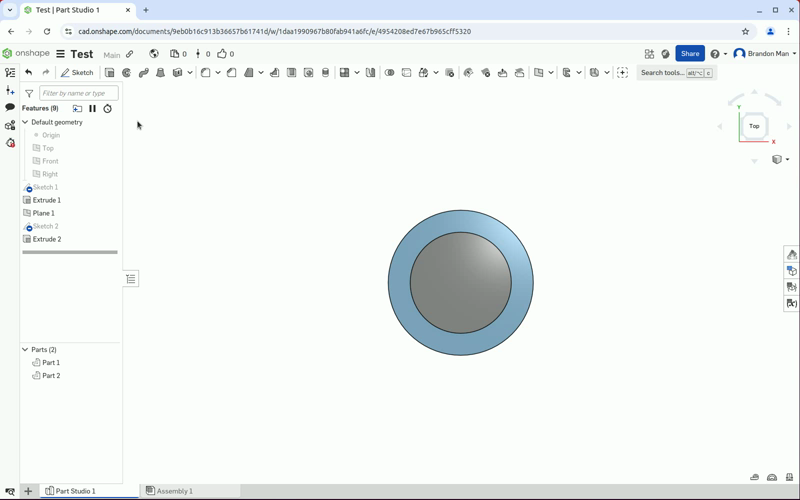
key(shift+h)
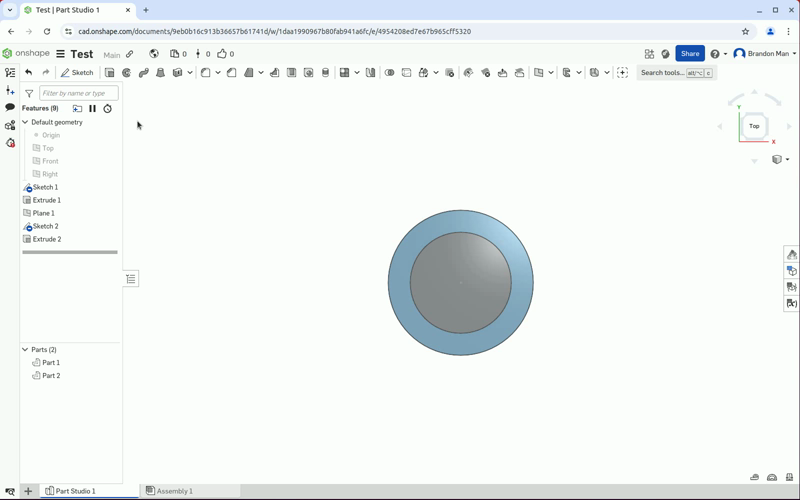
key(shift+h)
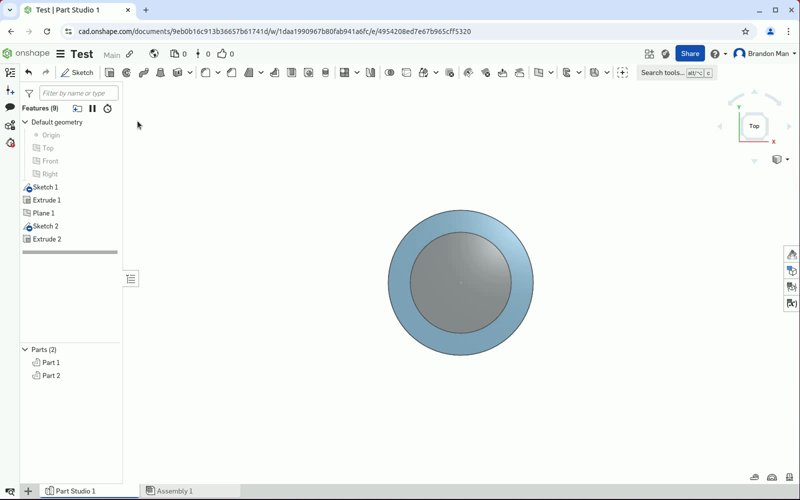
key(shift+7)
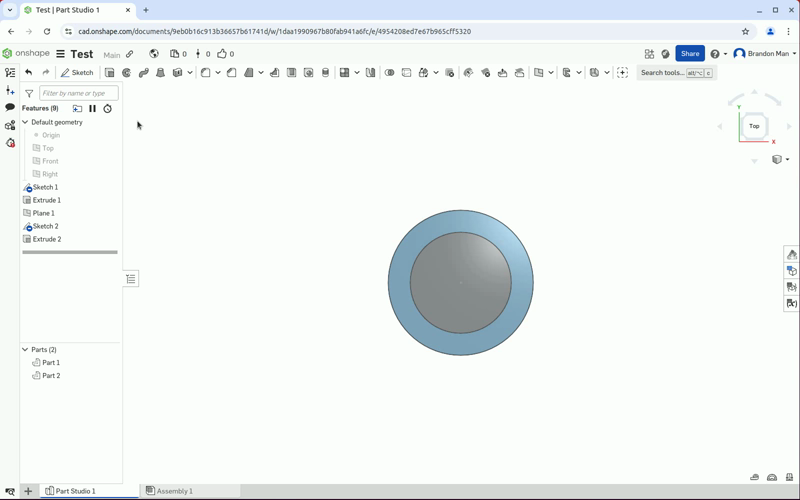
key(up, 3)
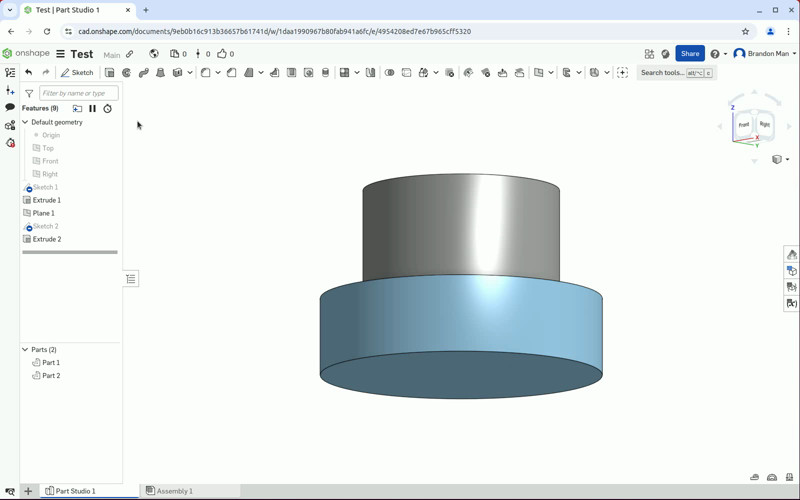
key(left, 3)
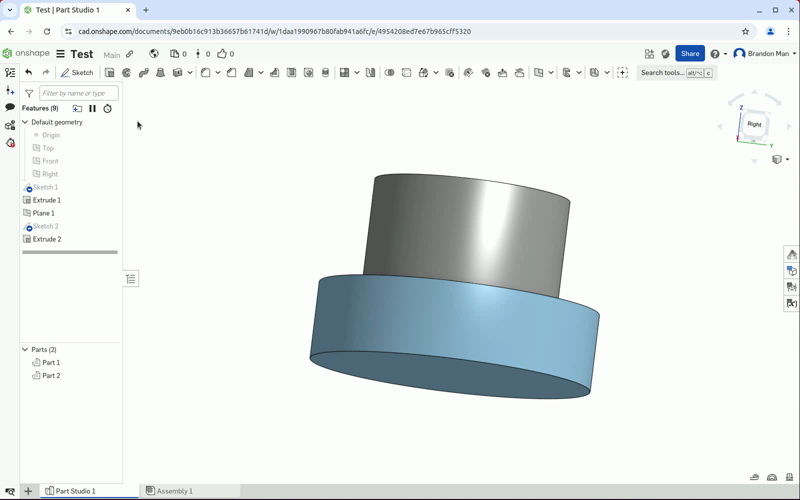
key(right, 3)
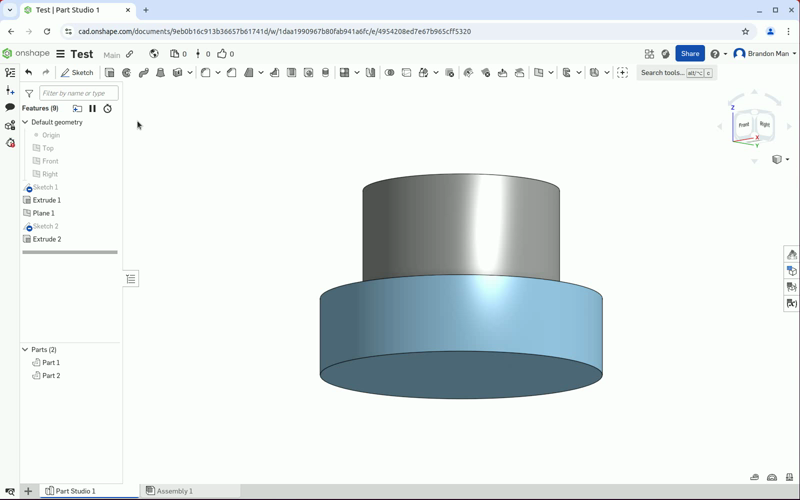
key(down, 3)
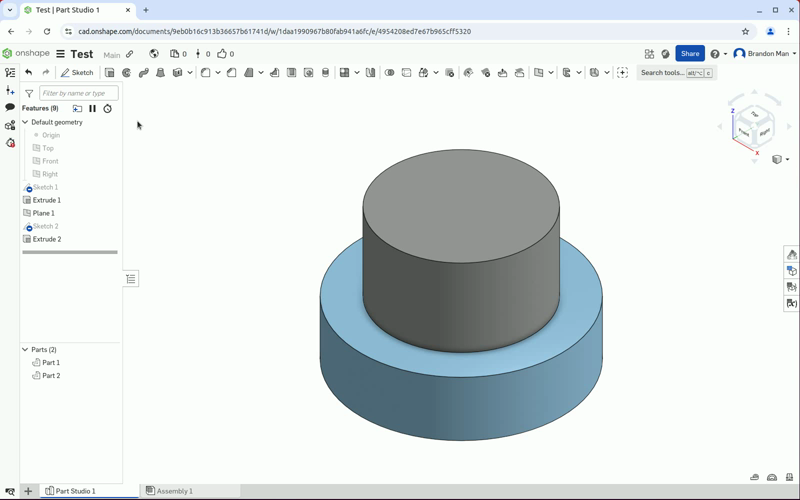
mouse_move(73, 189)
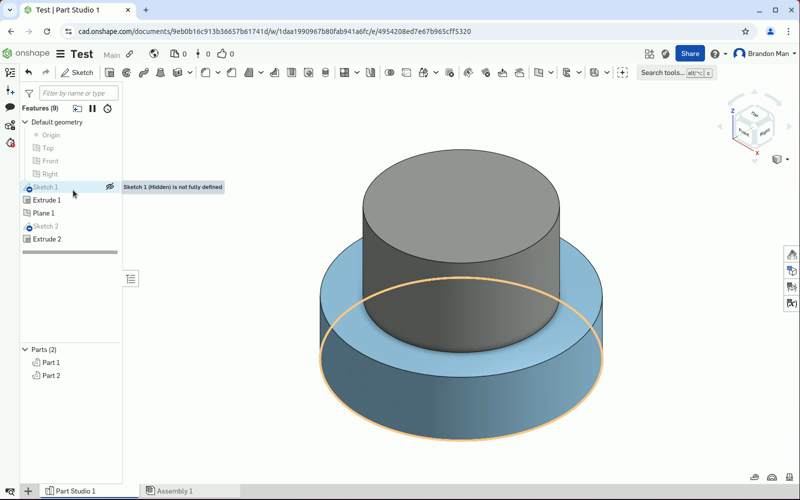
click(73, 189)